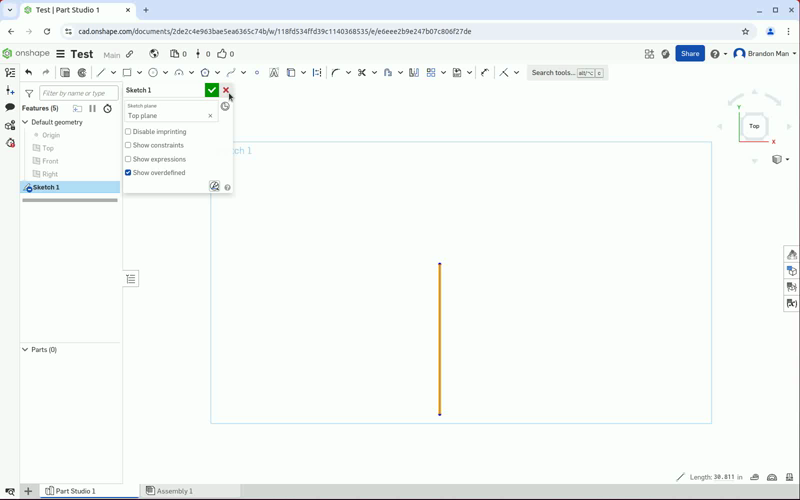
key(shift+h)
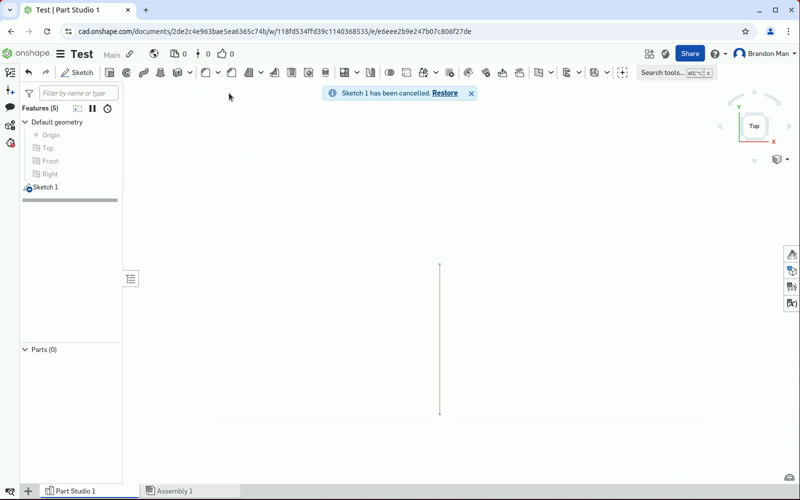
key(shift+s)
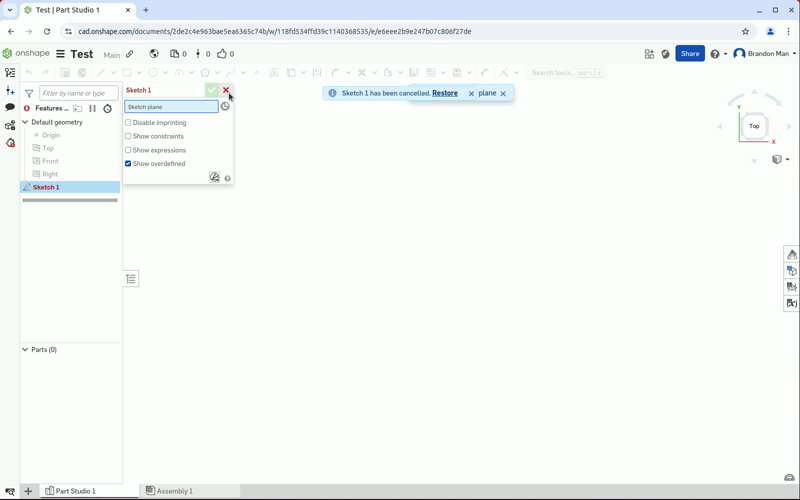
mouse_move(73, 150)
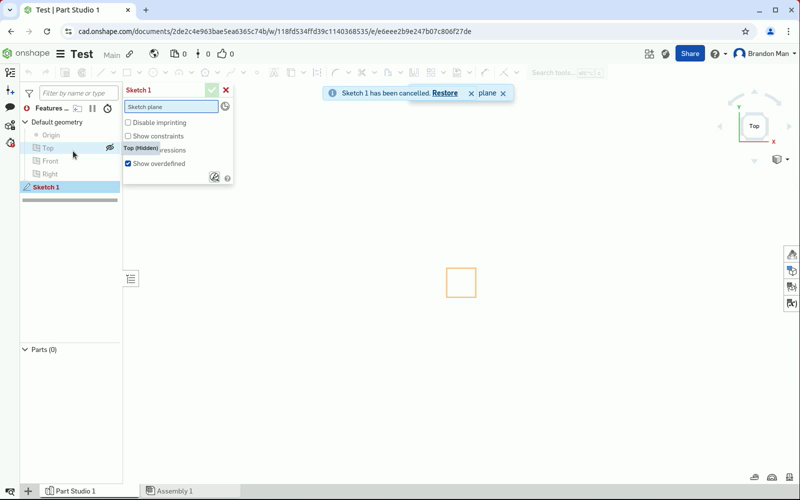
click(73, 150)
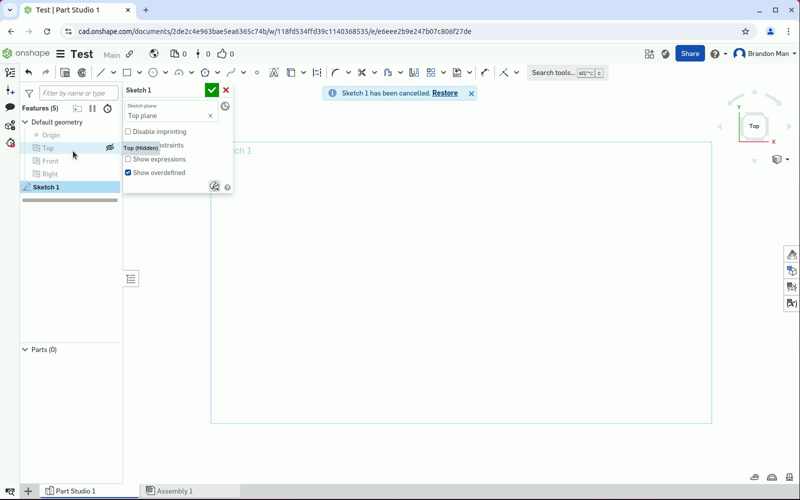
mouse_move(73, 352)
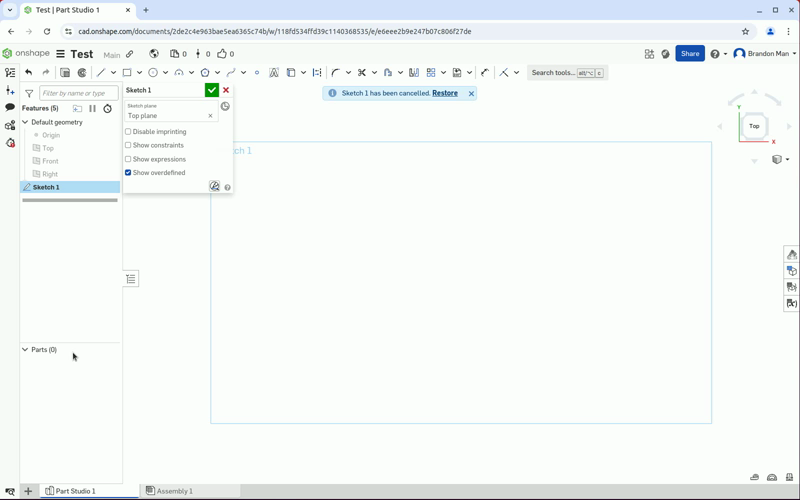
key(y)
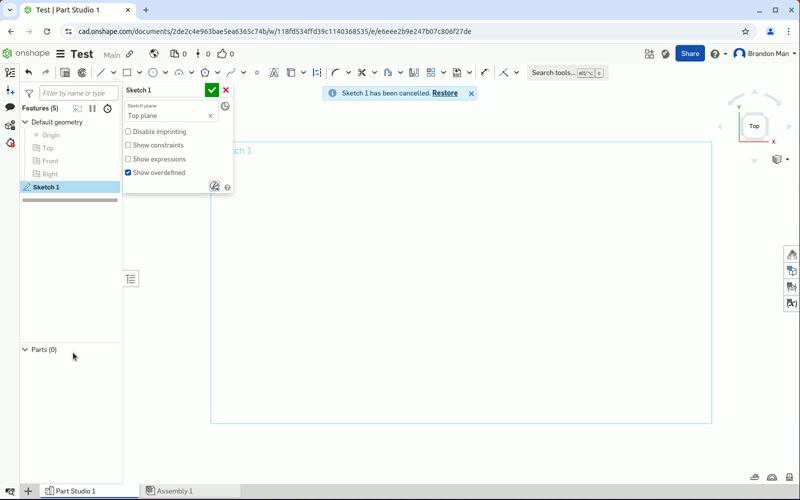
key(c)
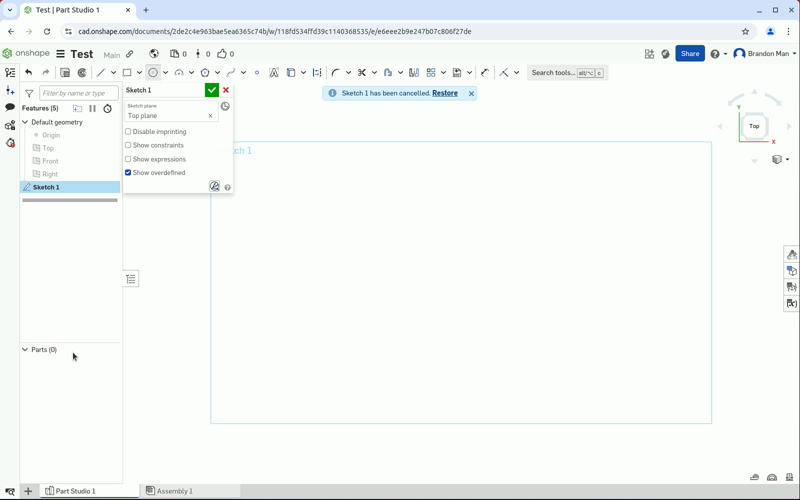
key_down(shift)
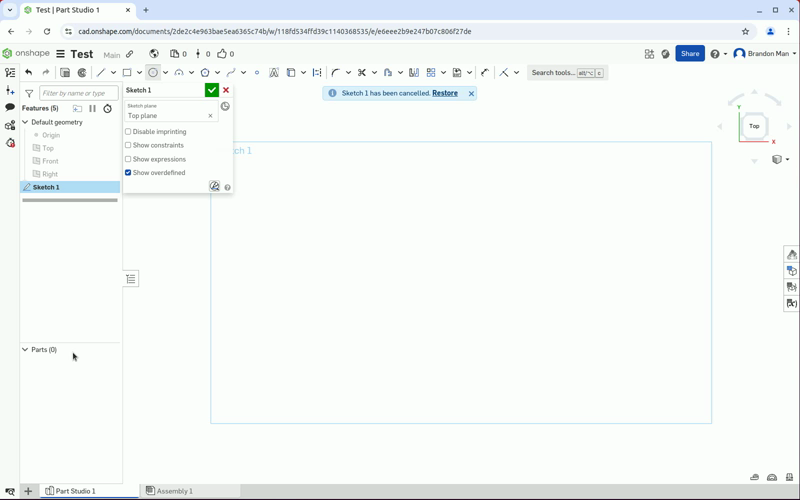
mouse_move(487, 335)
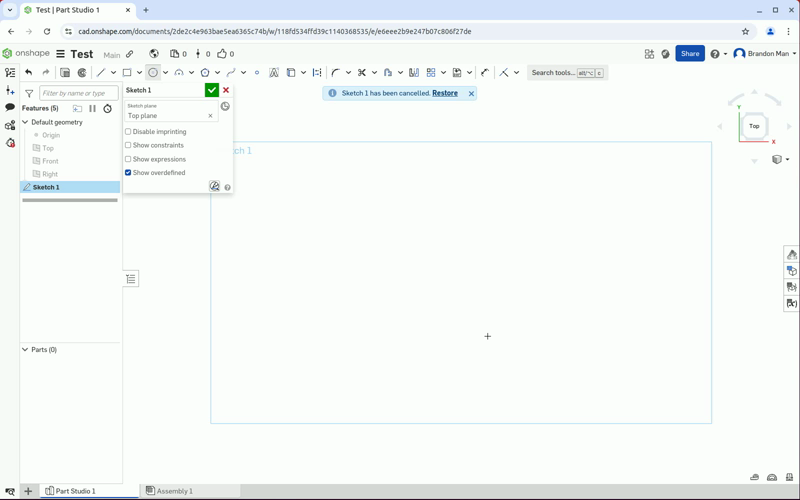
click(487, 335)
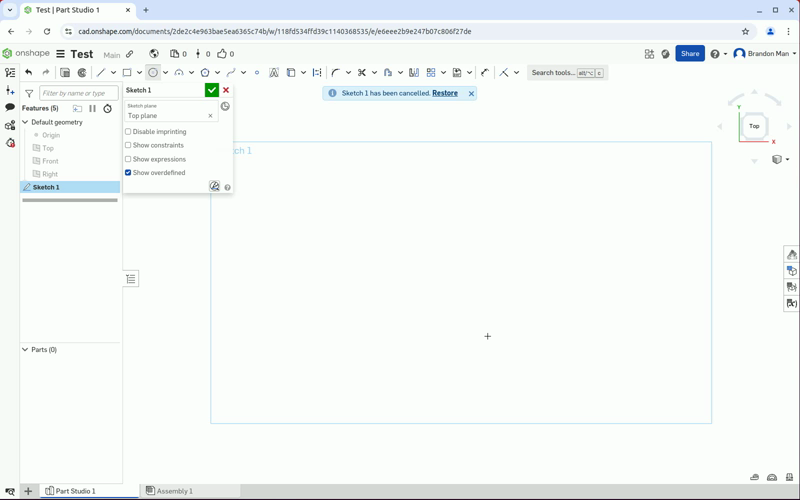
key_up(shift)
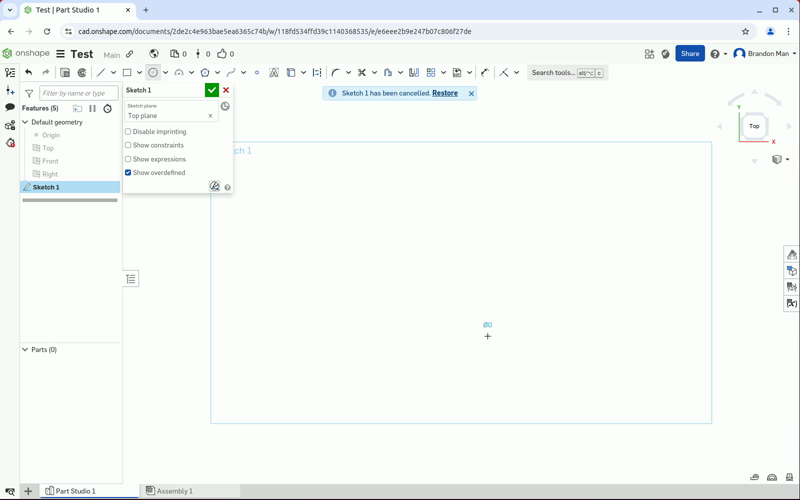
mouse_move(547, 335)
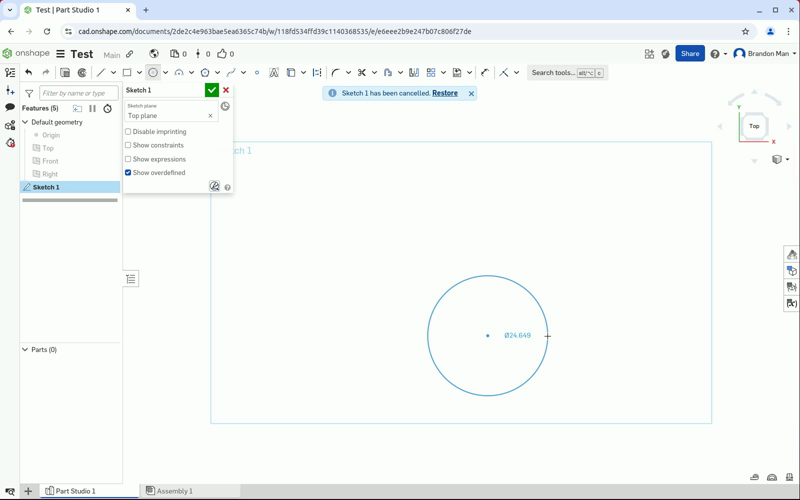
click(547, 335)
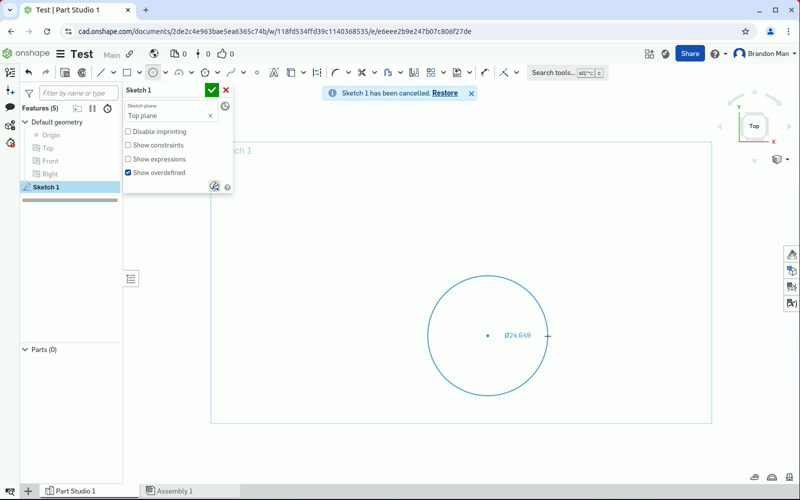
key(esc)
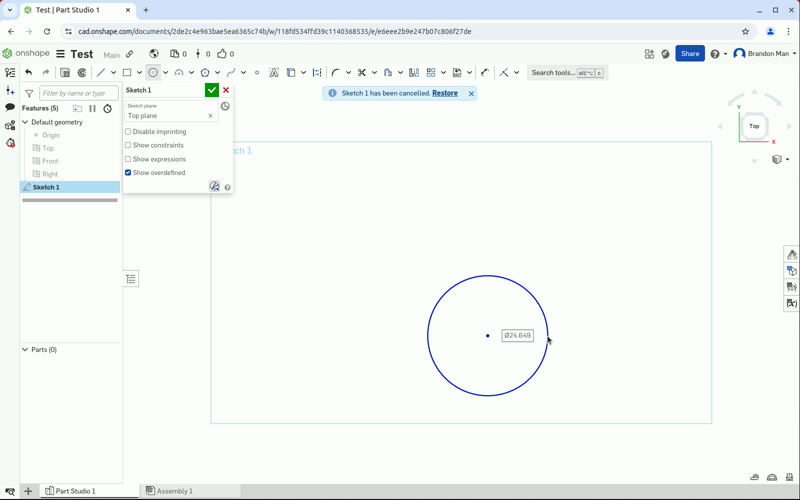
key(c)
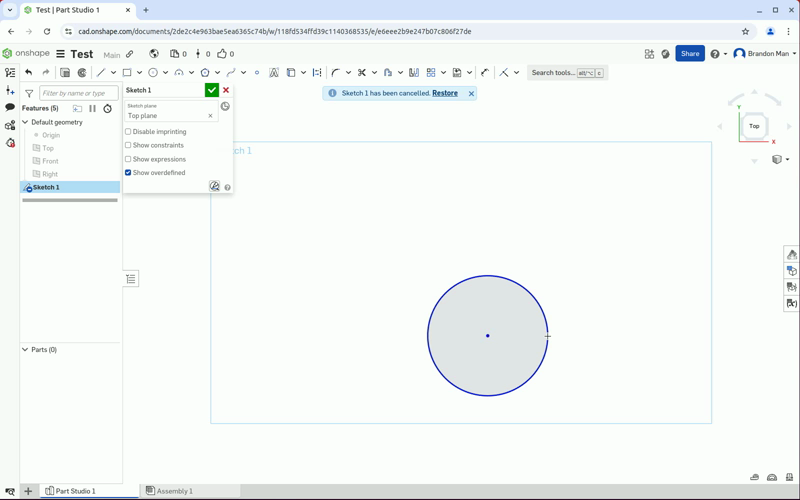
key_down(shift)
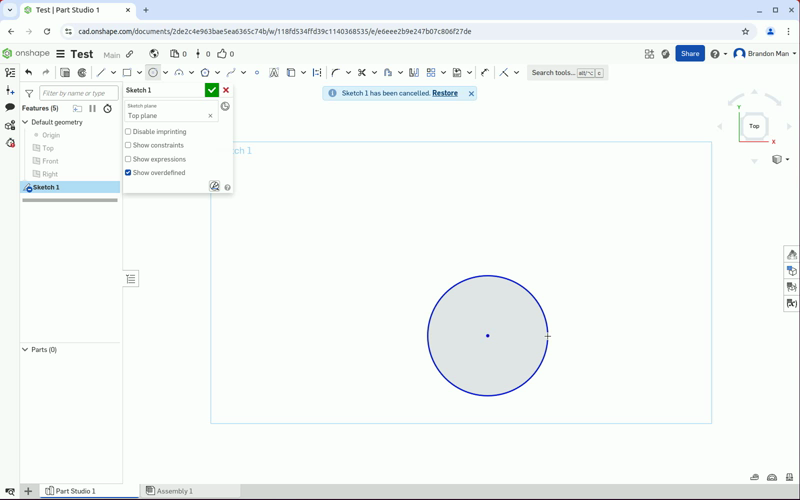
mouse_move(487, 335)
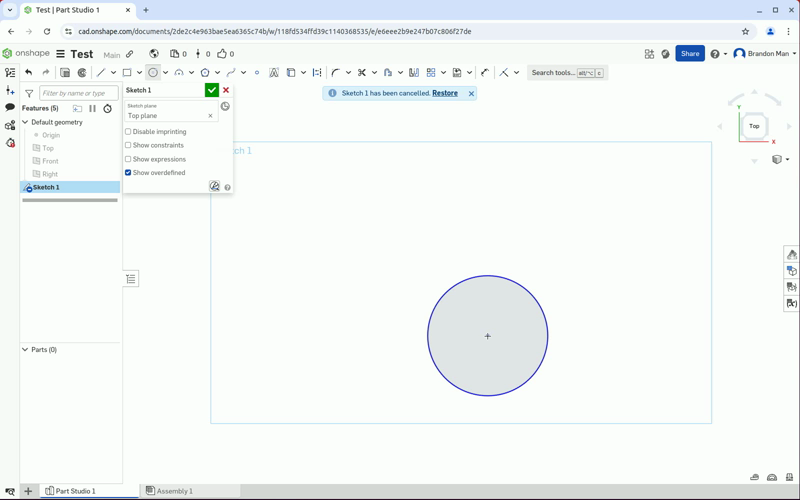
click(487, 335)
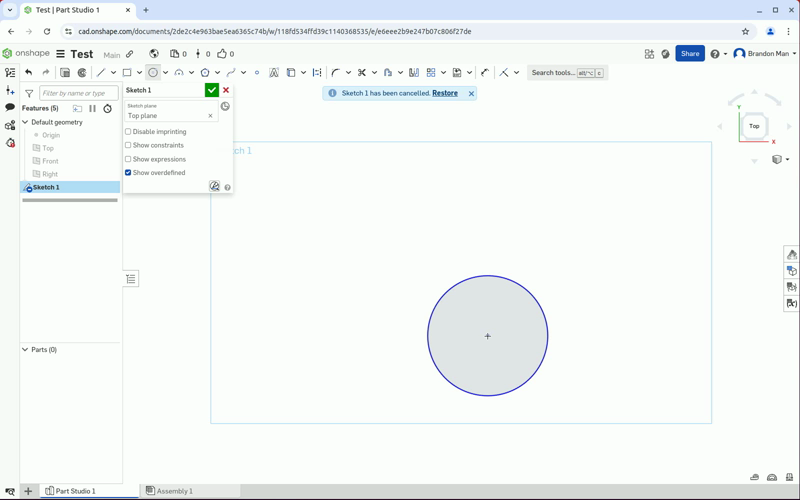
key_up(shift)
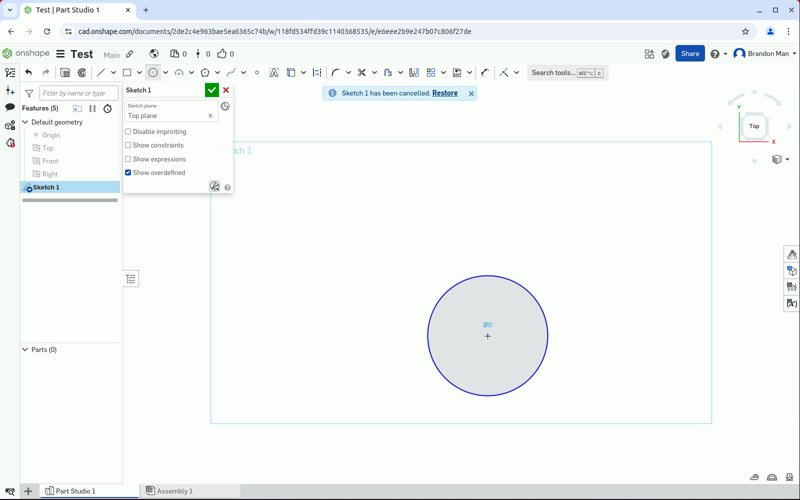
mouse_move(526, 335)
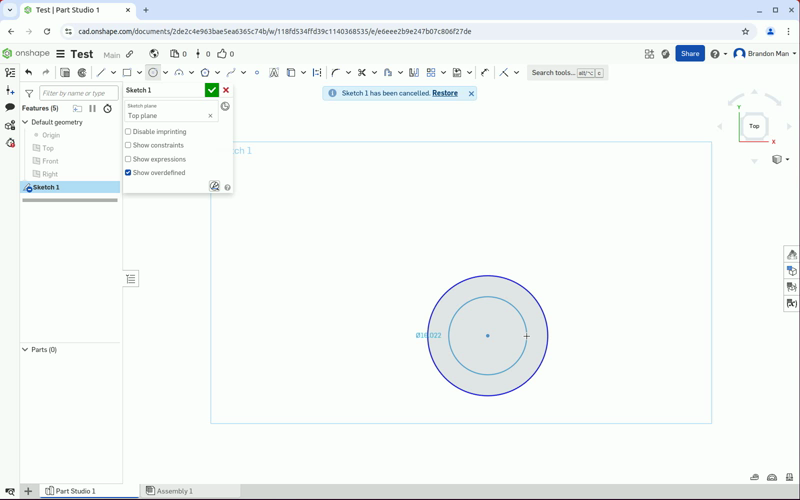
click(526, 335)
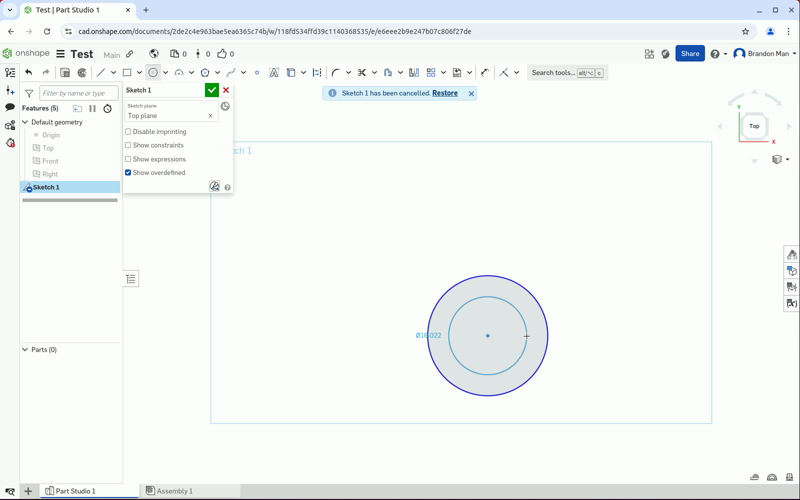
key(esc)
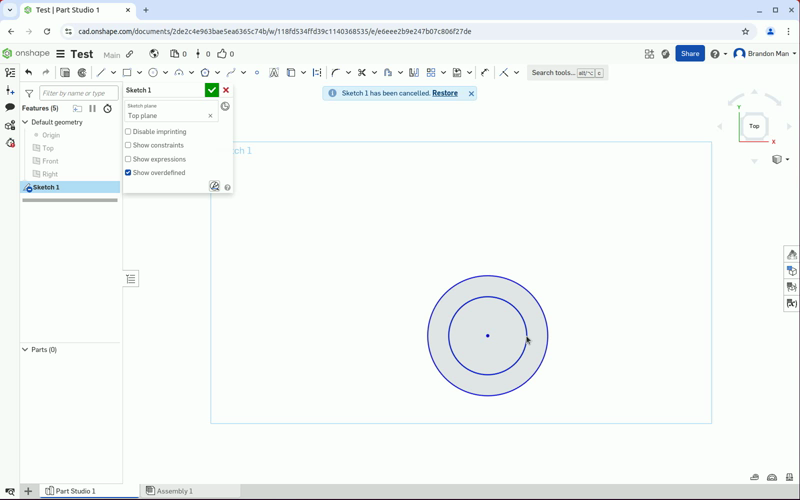
mouse_move(447, 371)
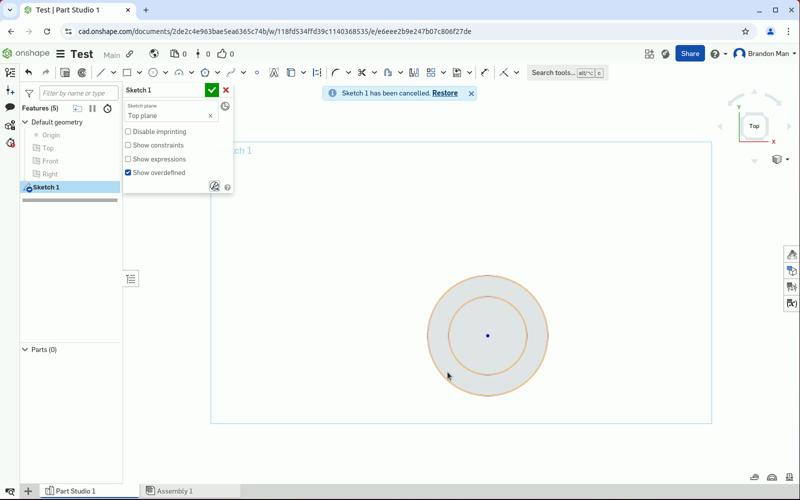
click(447, 371)
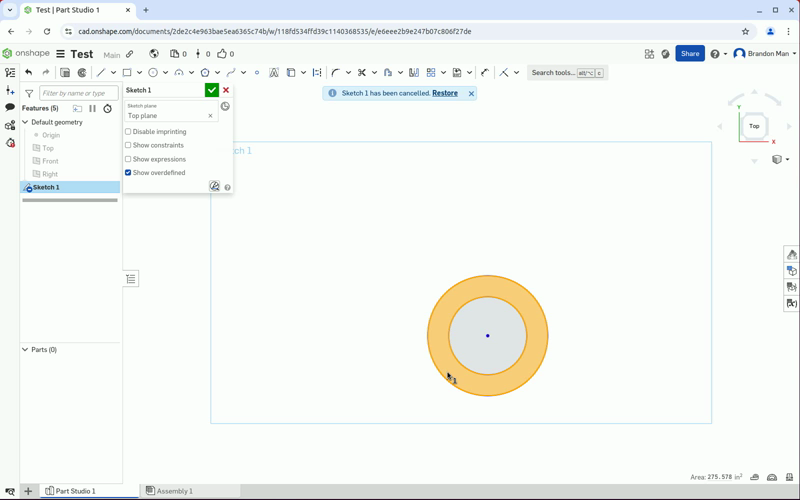
mouse_move(73, 352)
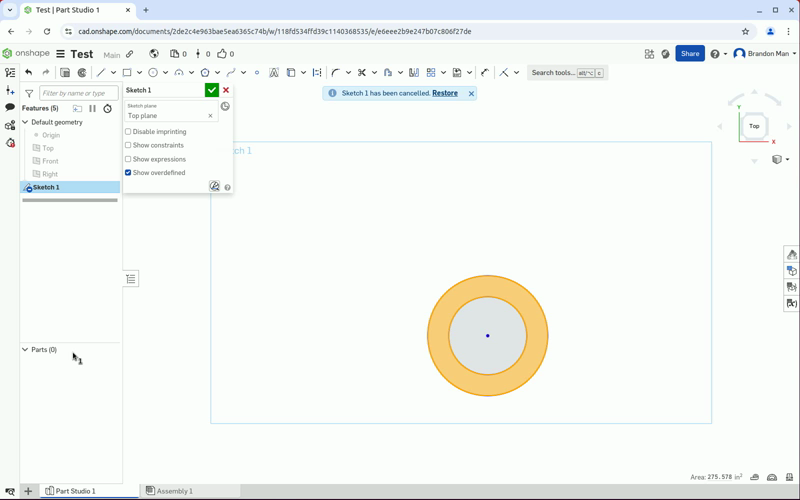
key(shift+y)
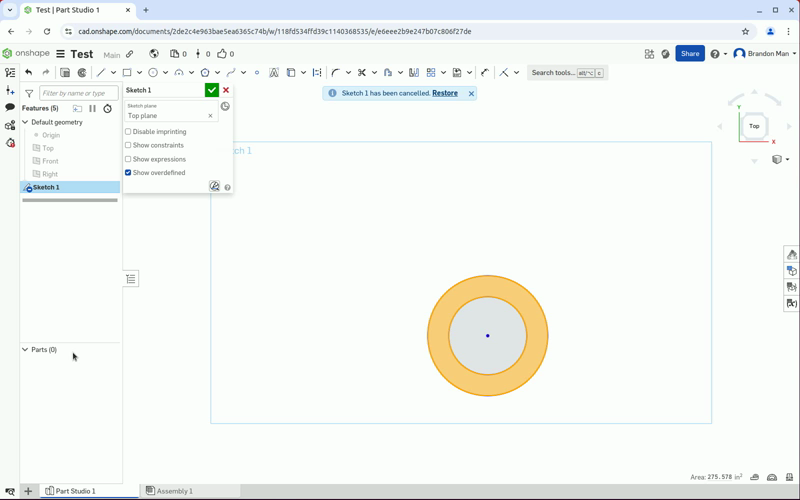
key(shift+e)
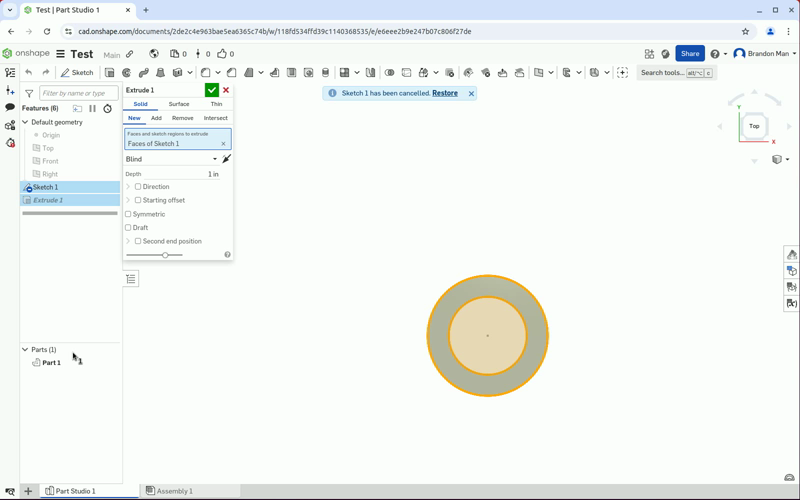
mouse_move(143, 106)
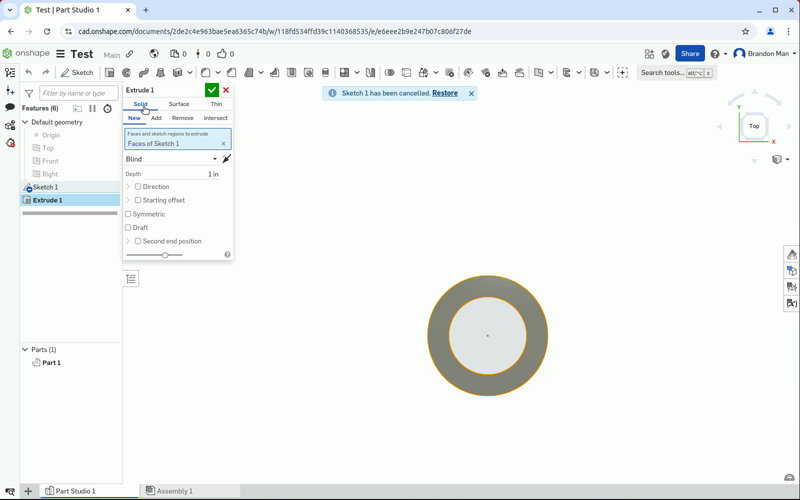
click(143, 106)
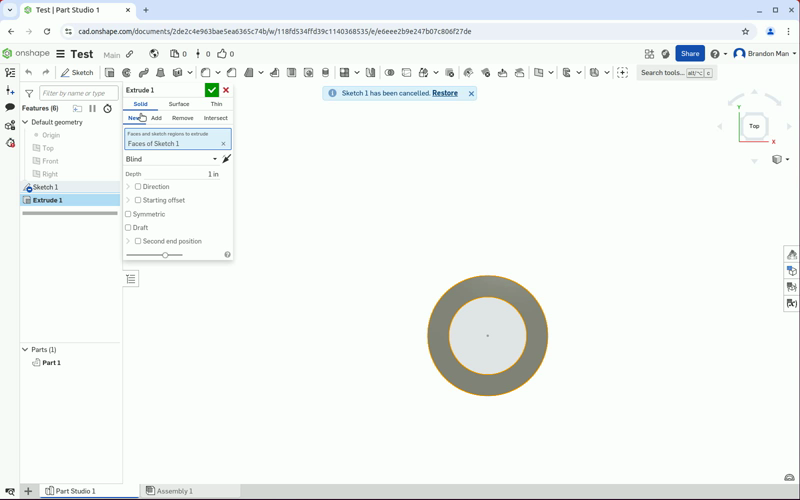
mouse_move(137, 120)
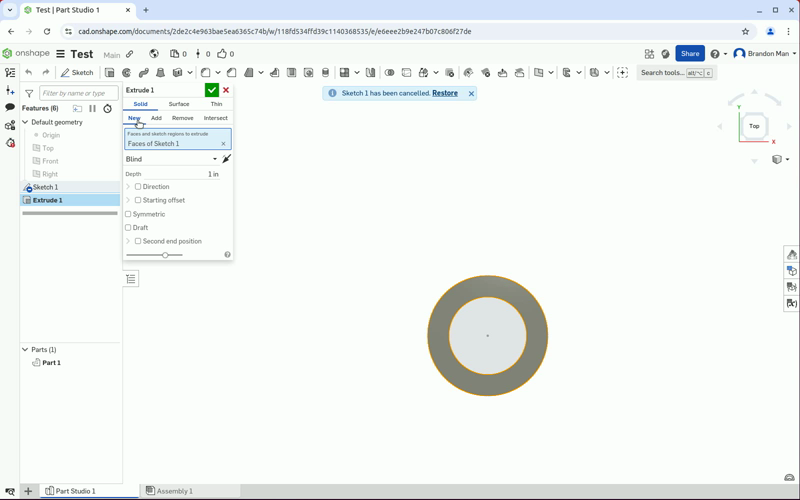
click(137, 120)
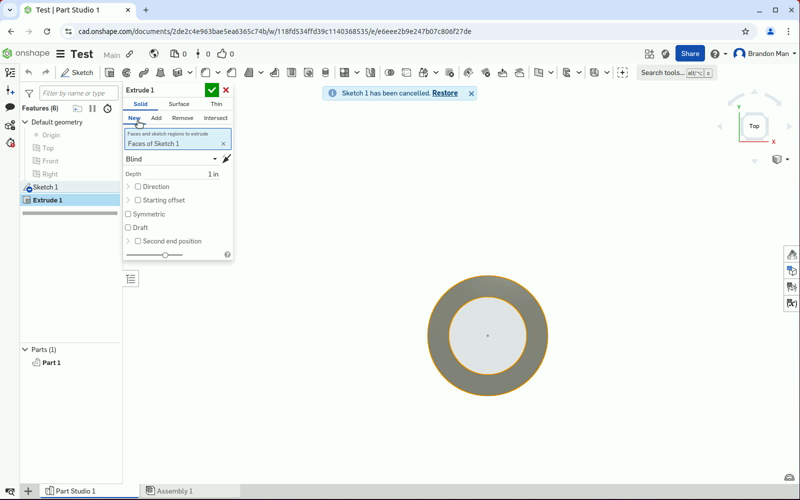
key(tab, 4)
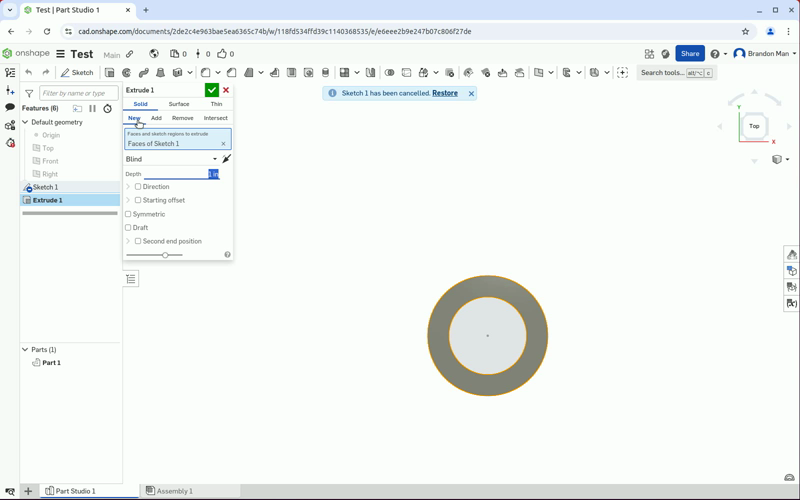
text(18.294)
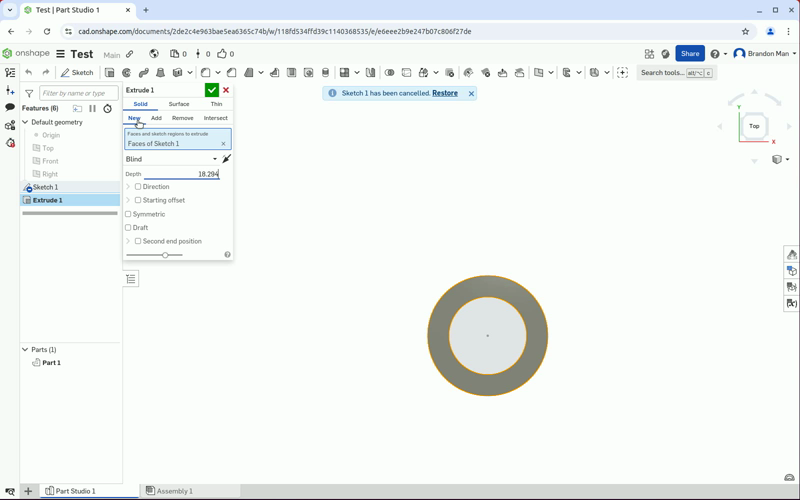
key(tab, 3)
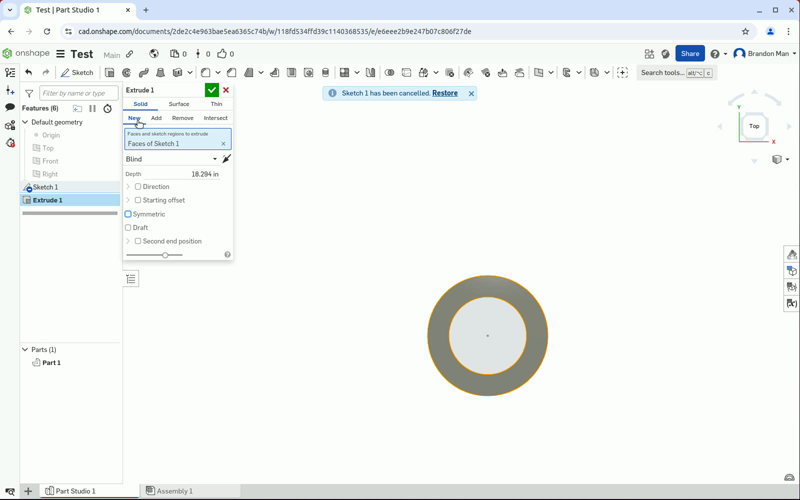
key(space)
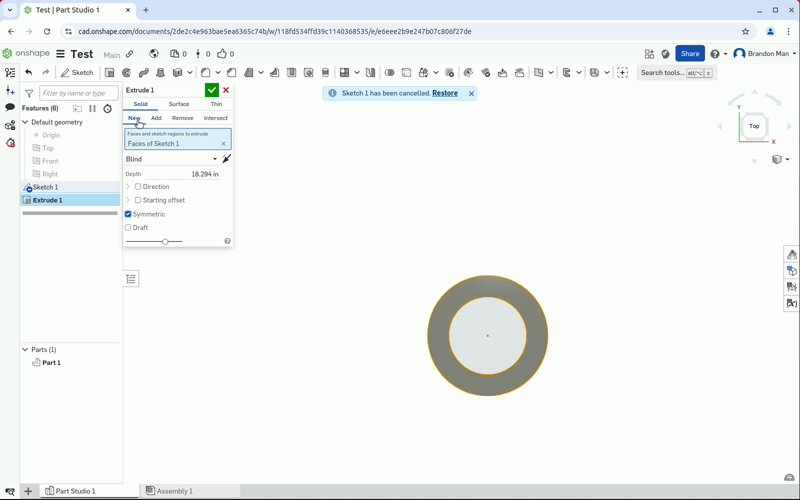
key(enter)
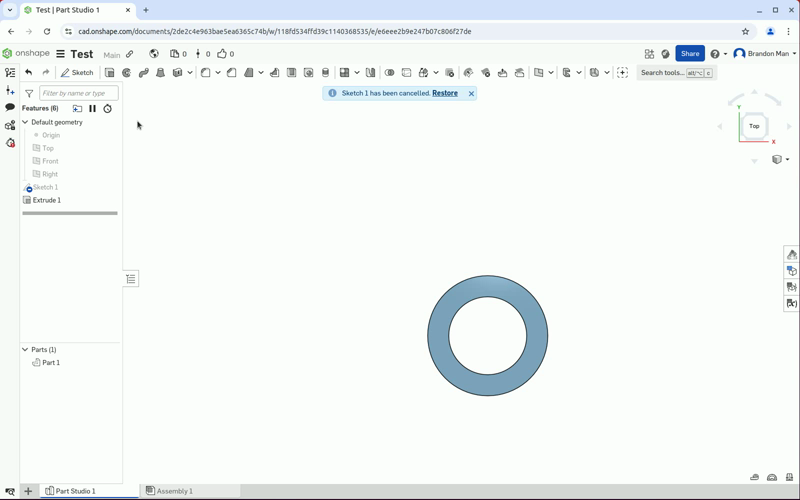
key(shift+h)
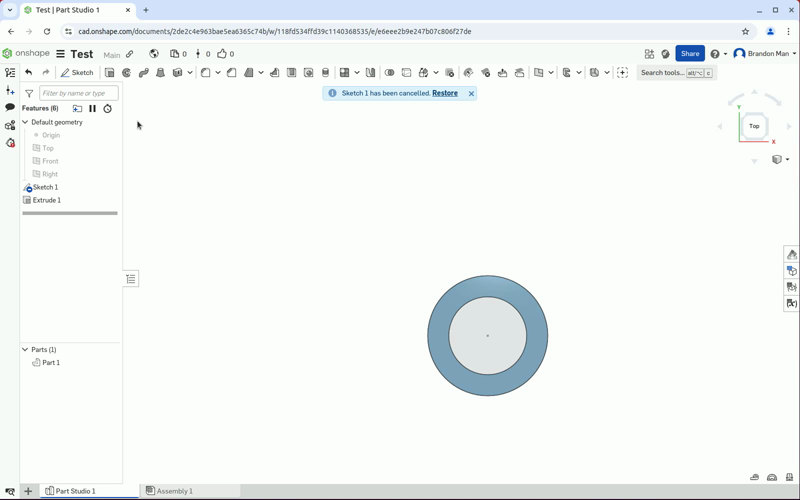
key(shift+h)
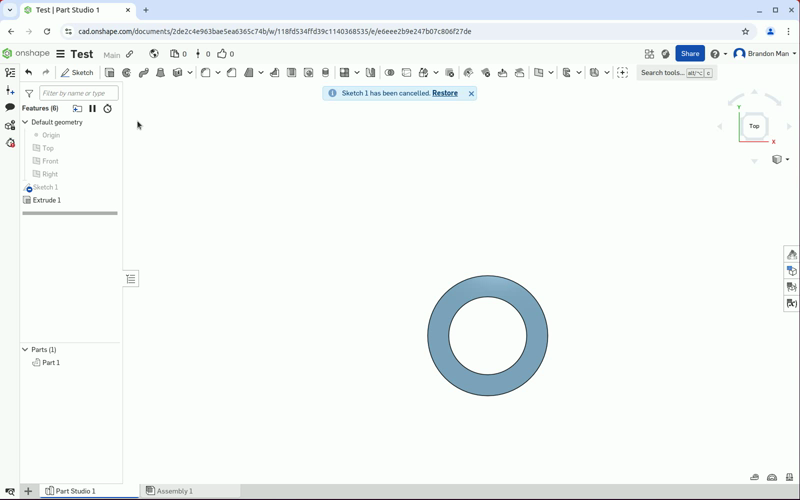
mouse_move(73, 189)
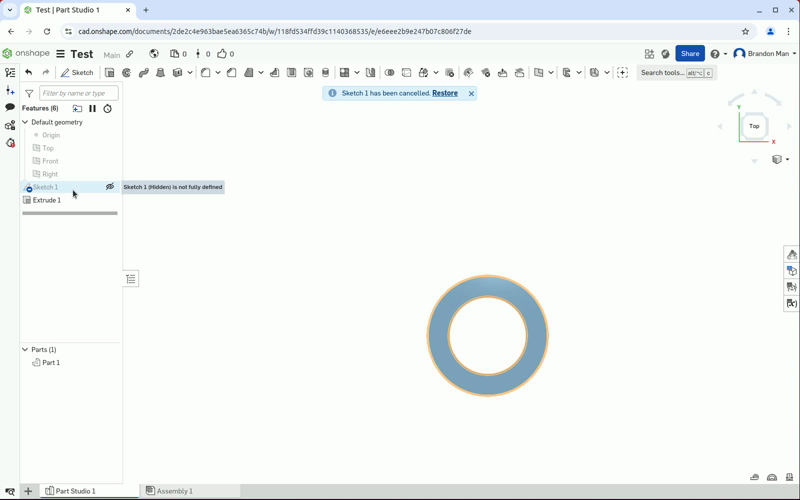
click(73, 189)
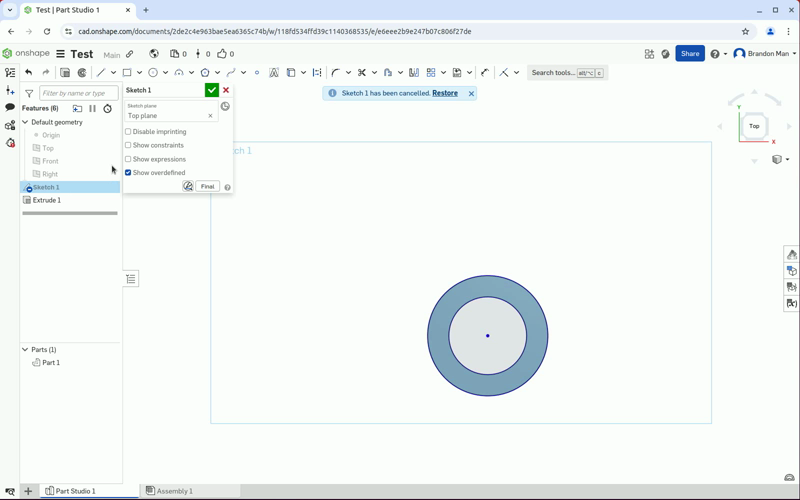
mouse_move(229, 92)
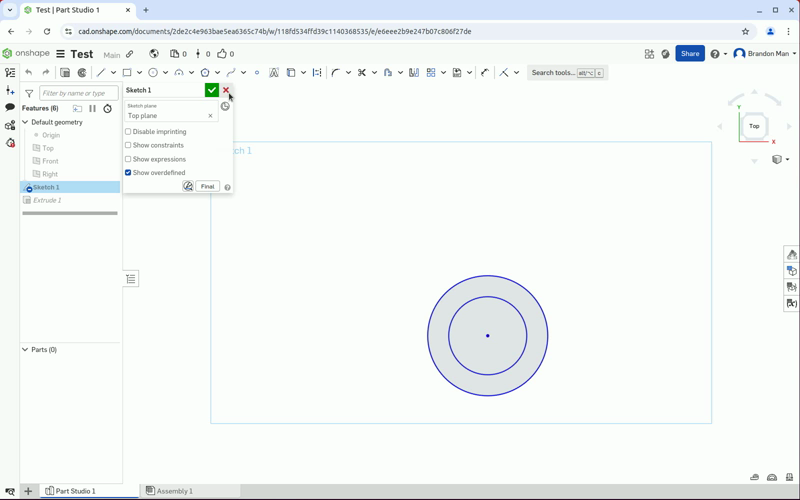
click(229, 92)
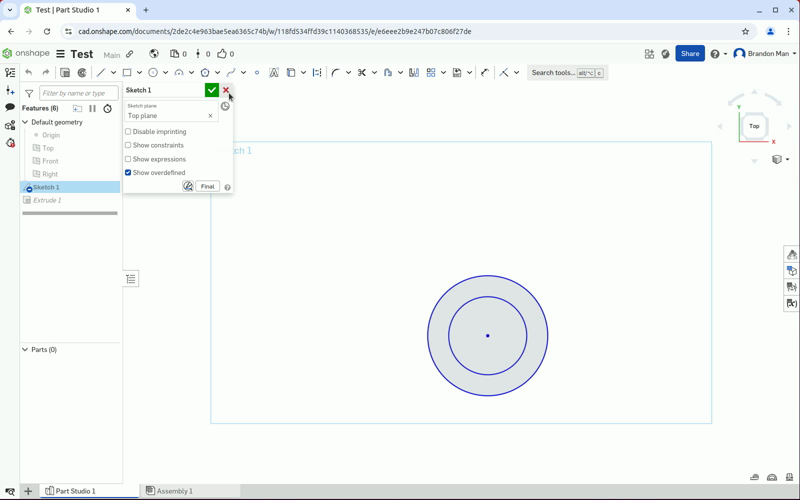
key(shift+s)
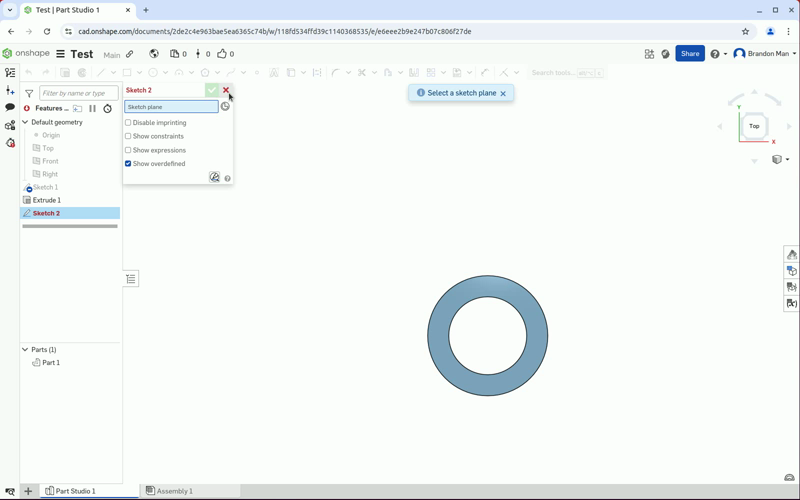
mouse_move(73, 150)
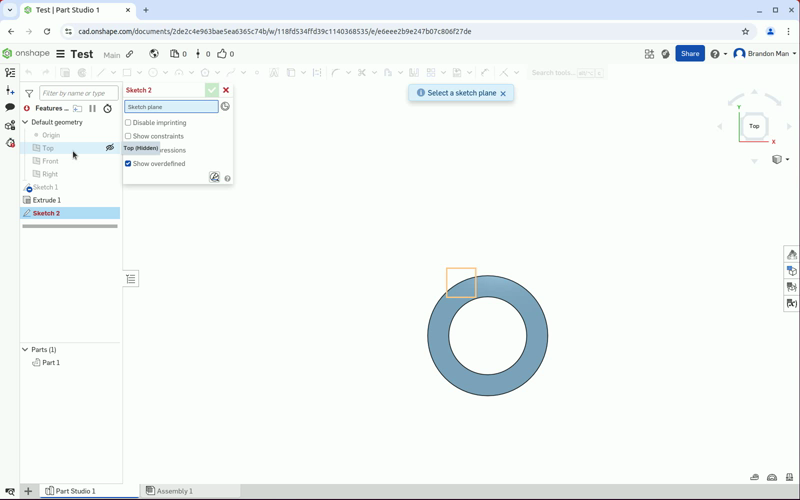
click(73, 150)
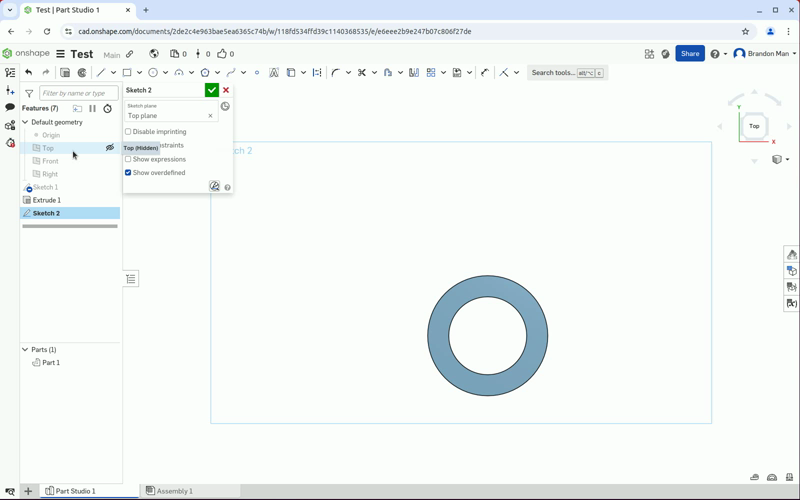
mouse_move(73, 352)
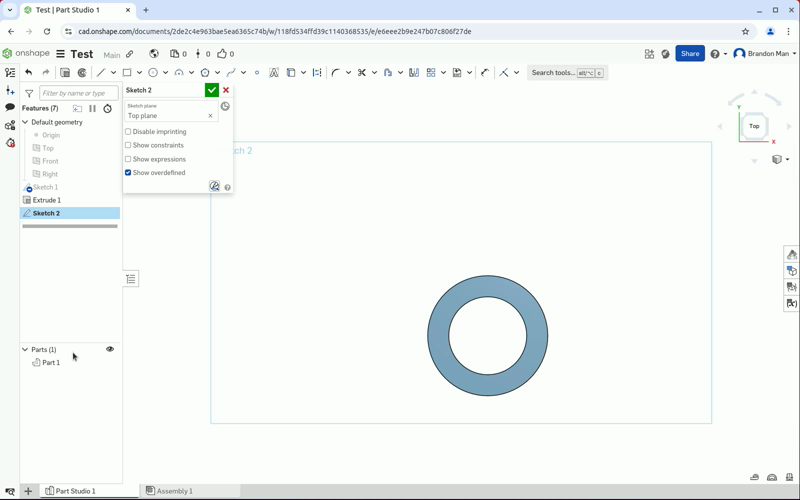
key(y)
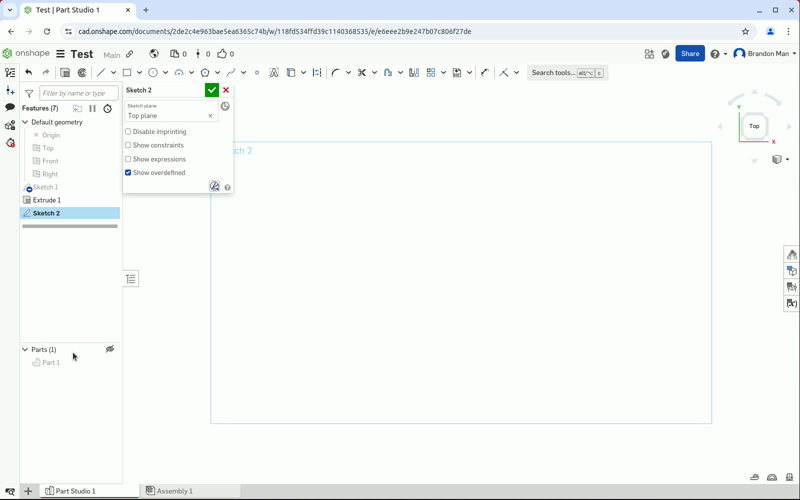
key(c)
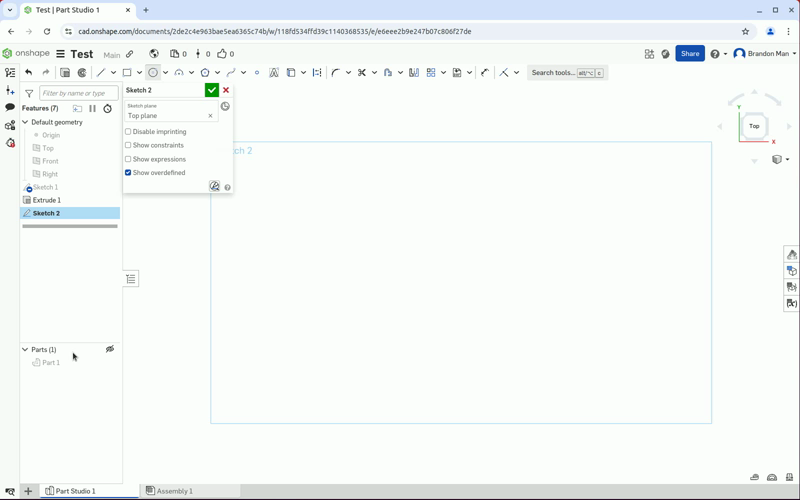
key_down(shift)
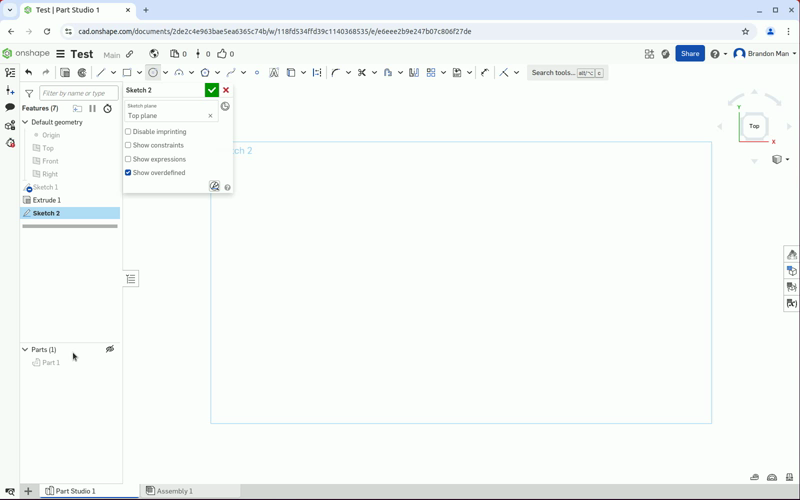
mouse_move(488, 335)
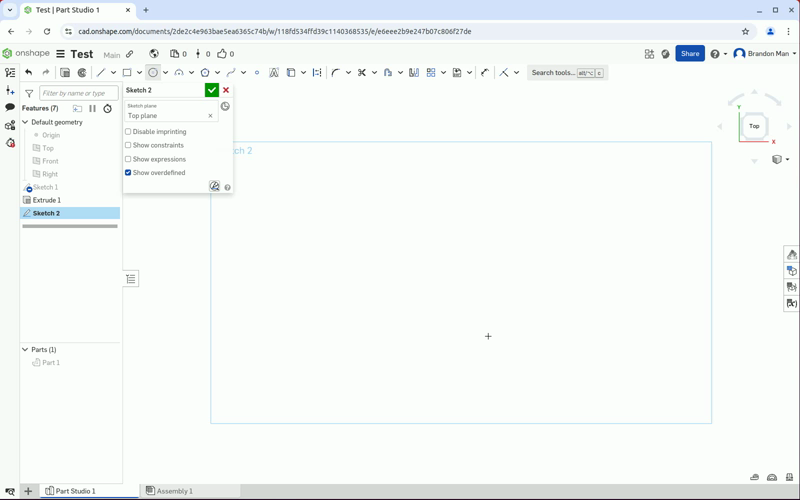
click(488, 335)
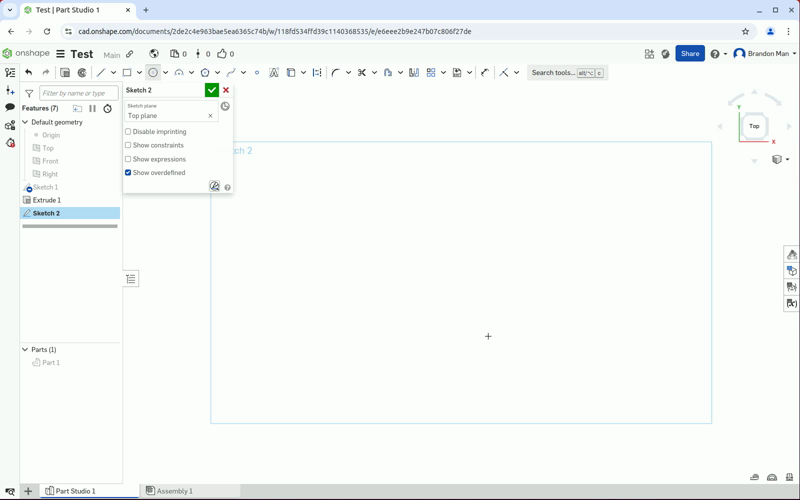
key_up(shift)
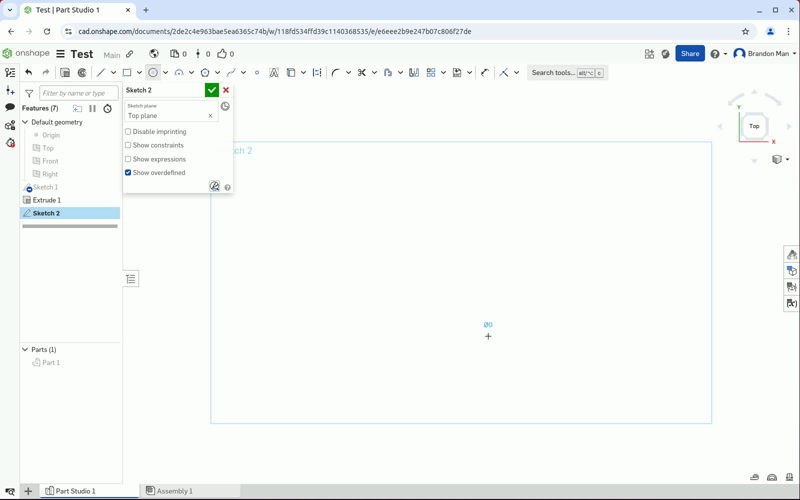
mouse_move(527, 335)
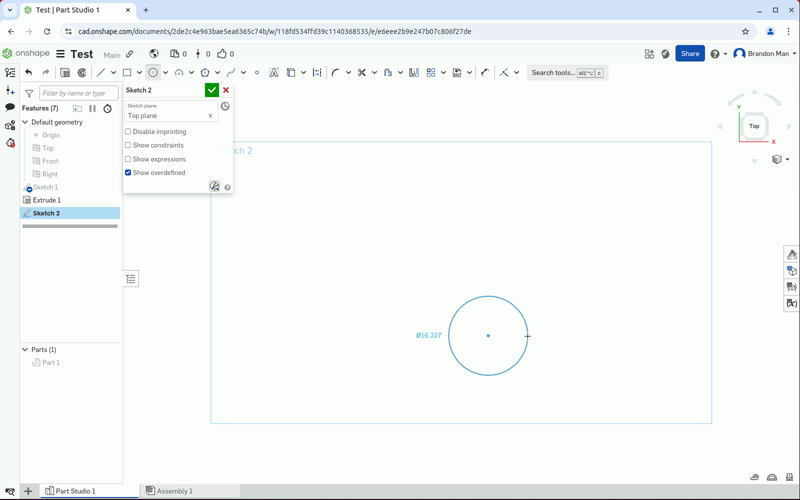
click(527, 335)
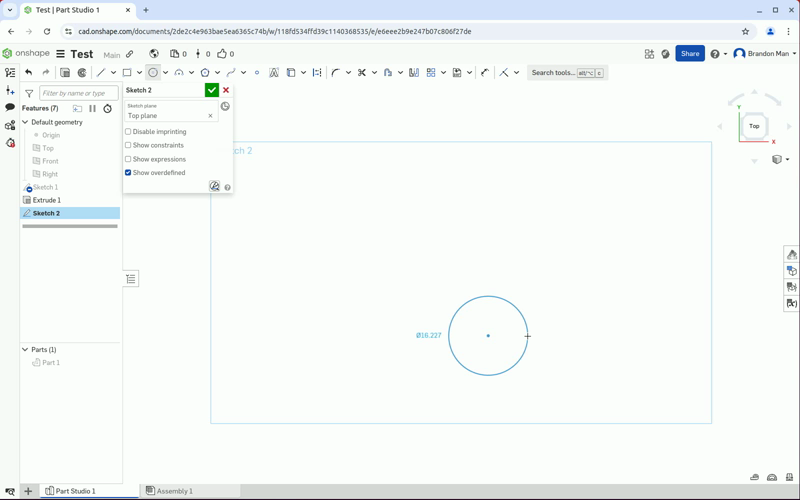
key(esc)
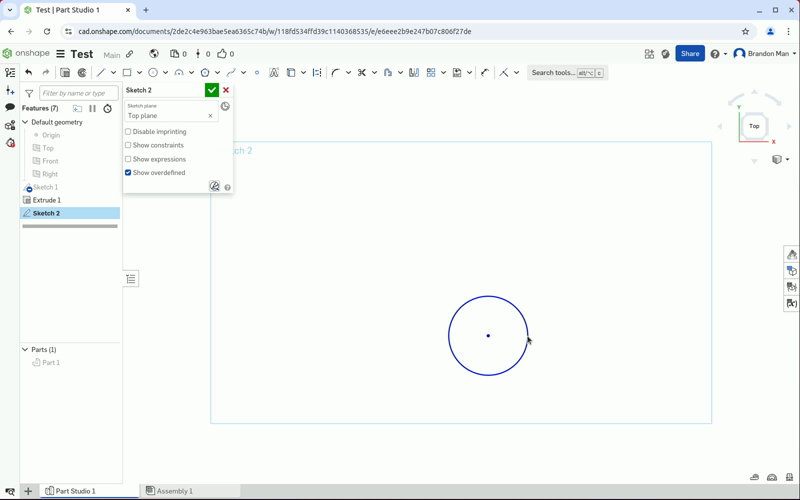
mouse_move(495, 306)
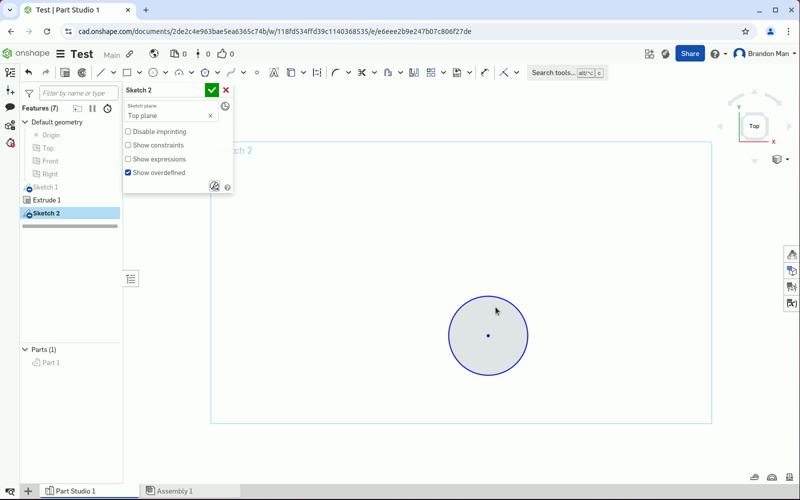
click(495, 306)
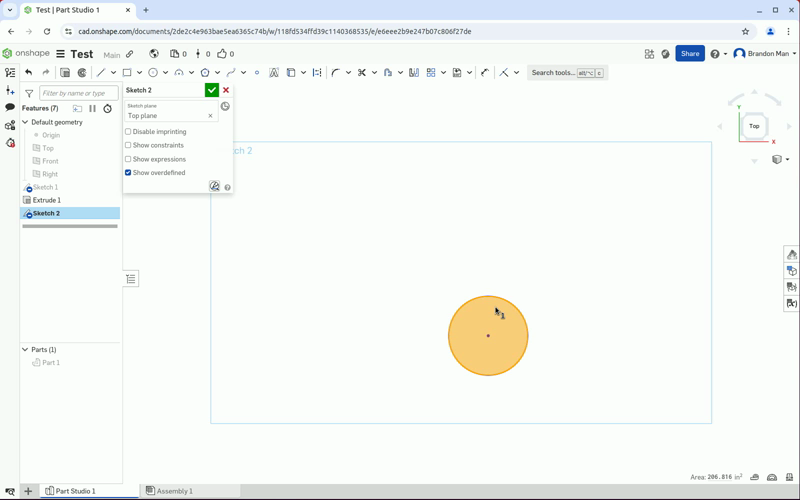
mouse_move(73, 352)
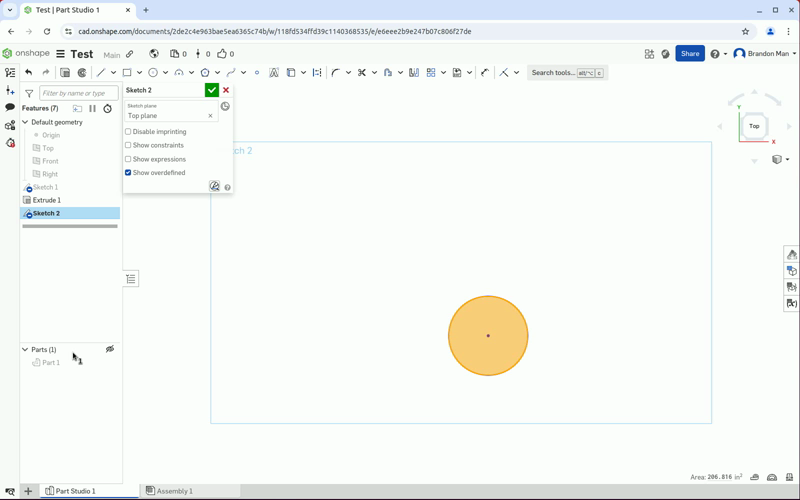
key(shift+y)
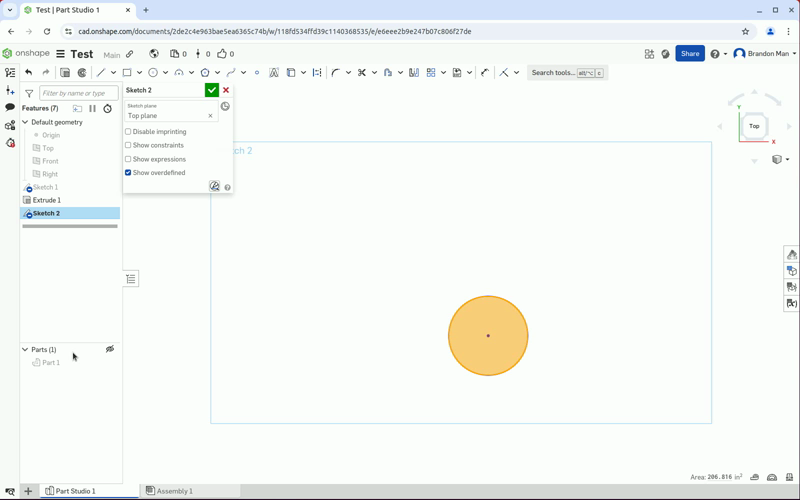
key(shift+e)
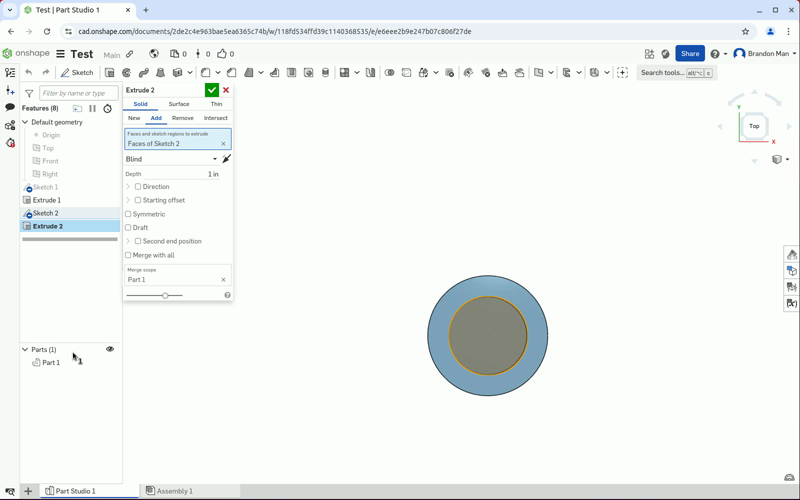
mouse_move(143, 106)
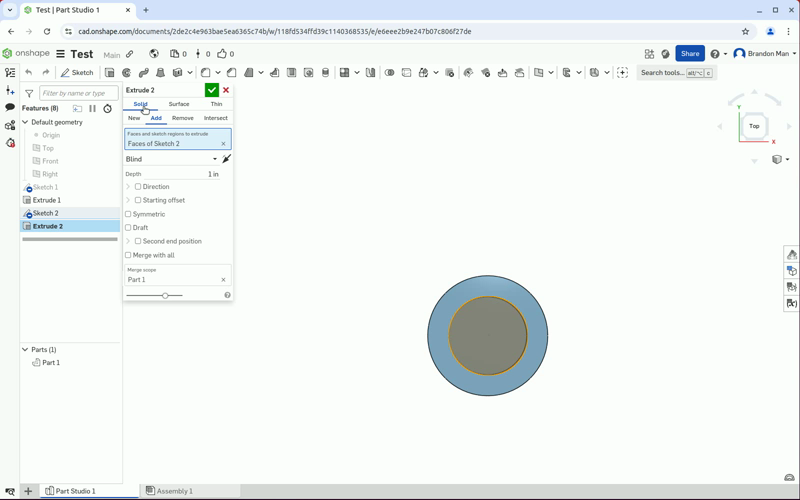
click(143, 106)
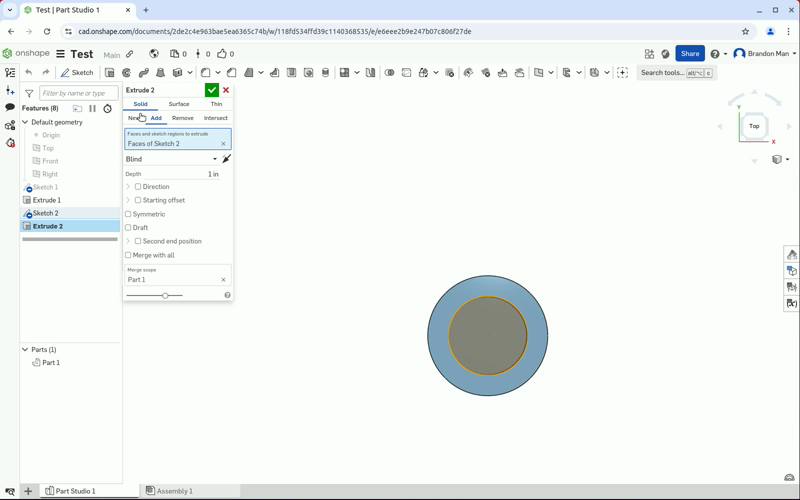
mouse_move(137, 120)
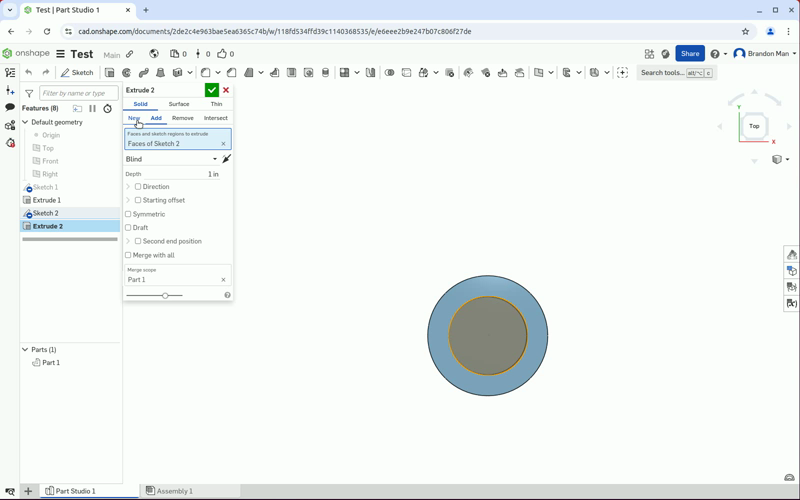
click(137, 120)
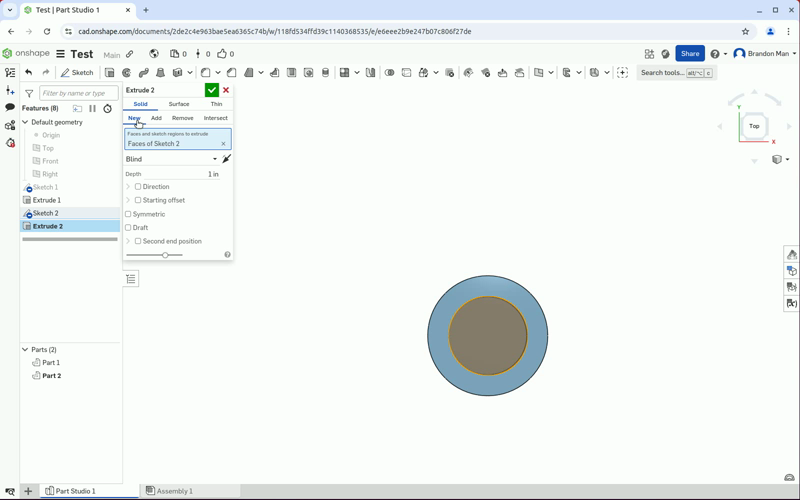
key(tab, 4)
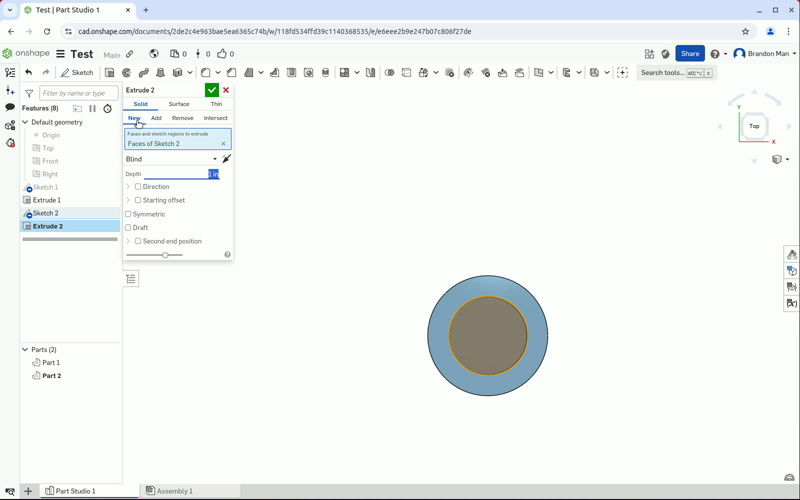
text(18.294)
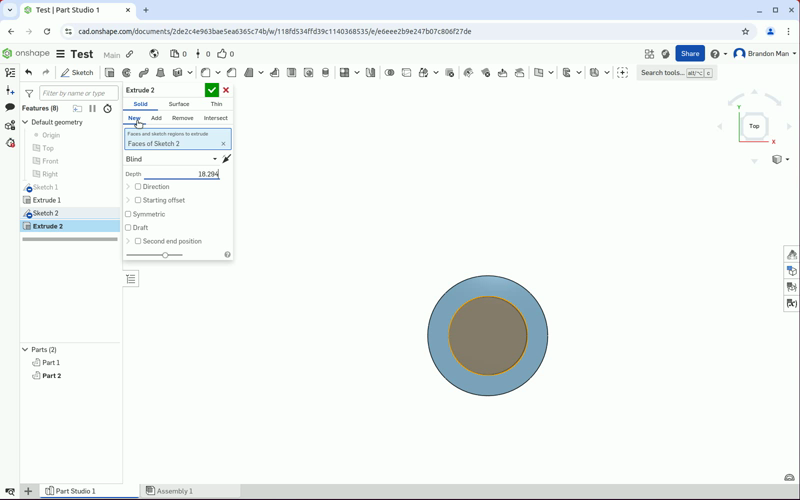
key(tab, 3)
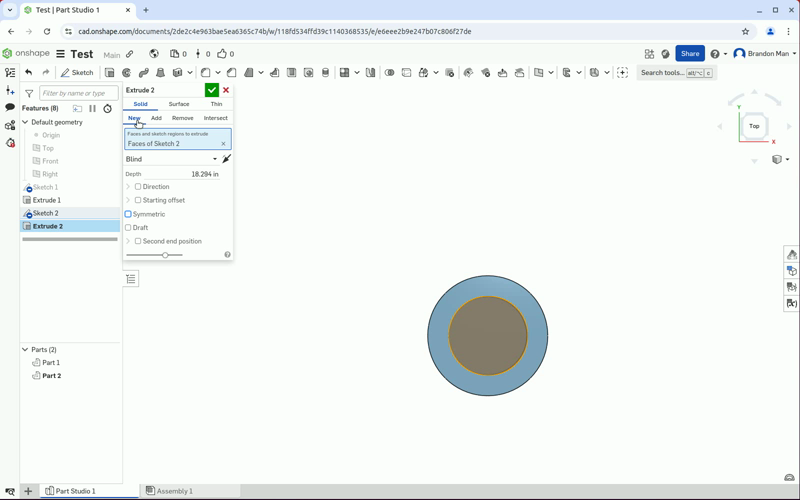
key(space)
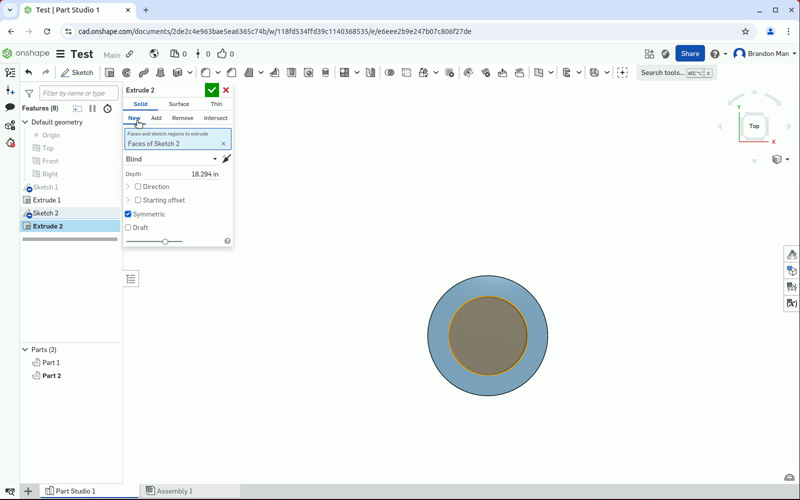
key(enter)
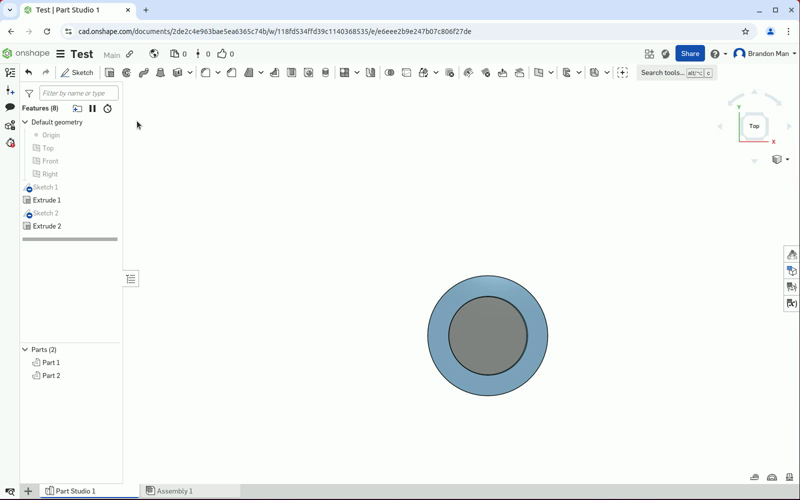
key(shift+h)
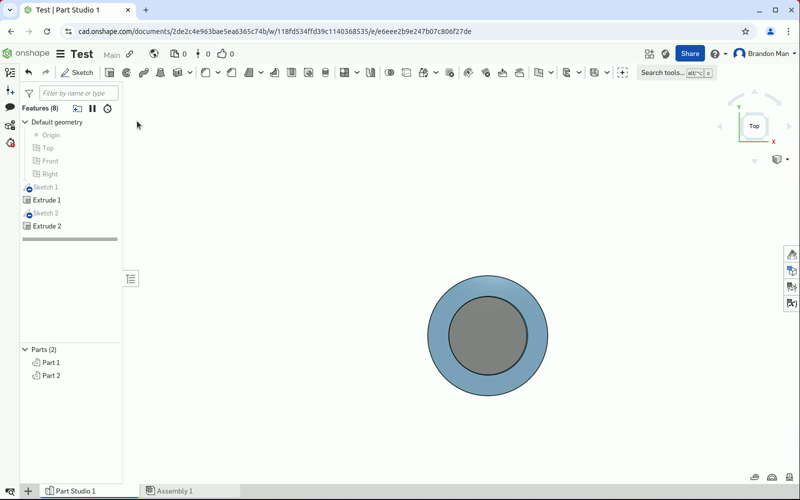
key(shift+h)
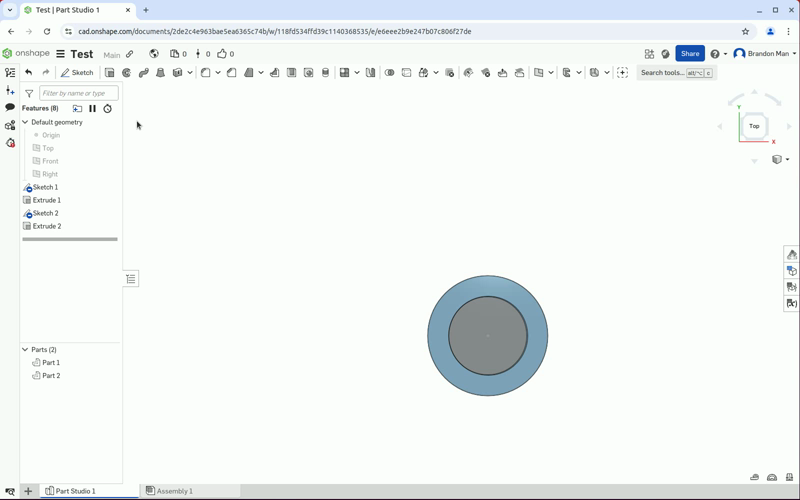
key(shift+7)
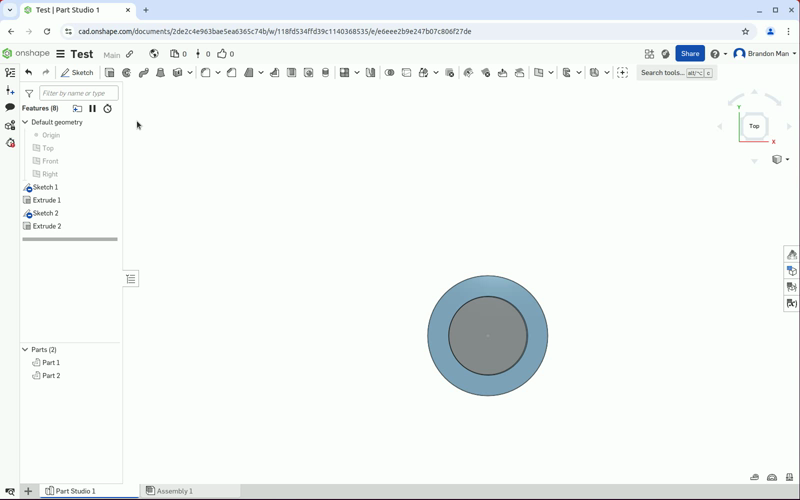
key(up, 3)
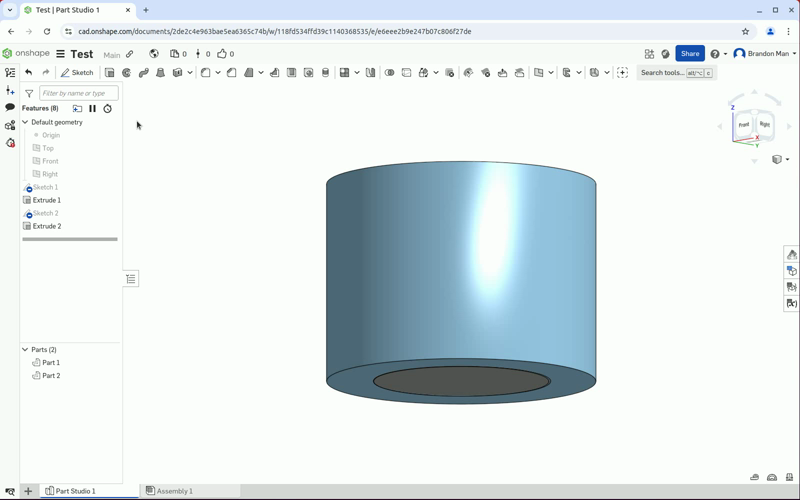
key(left, 3)
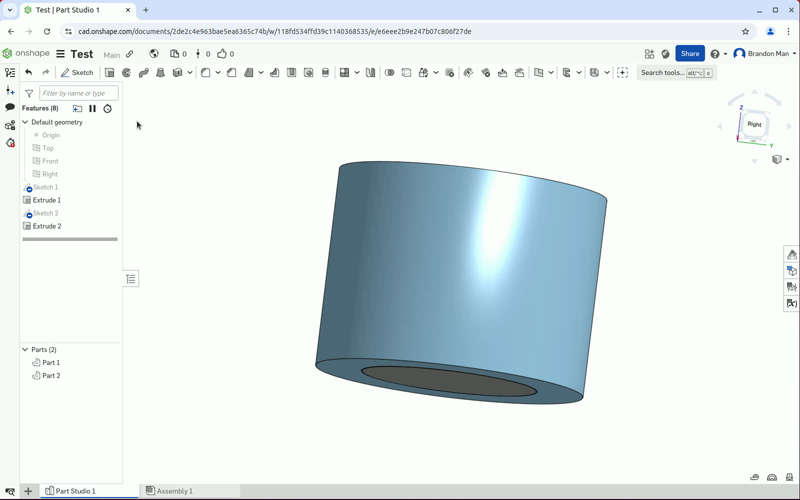
key(right, 3)
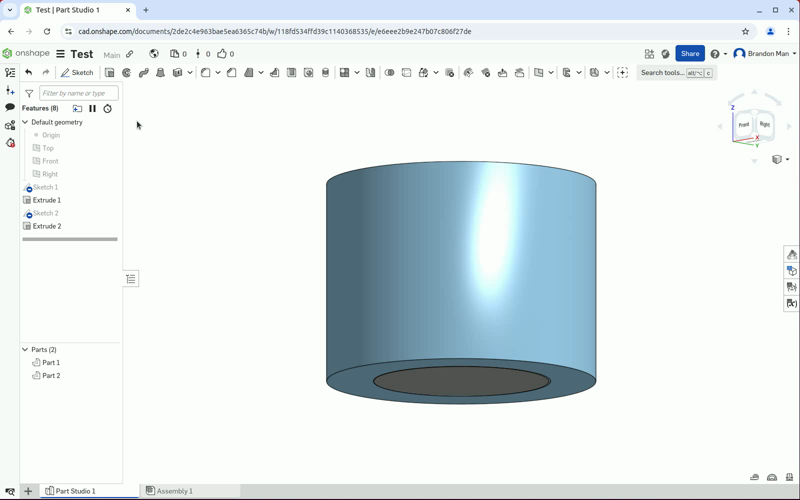
key(down, 3)
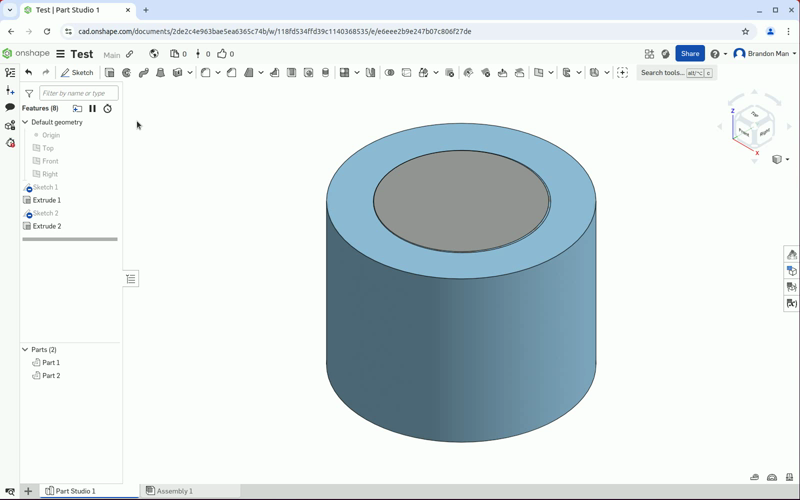
mouse_move(73, 189)
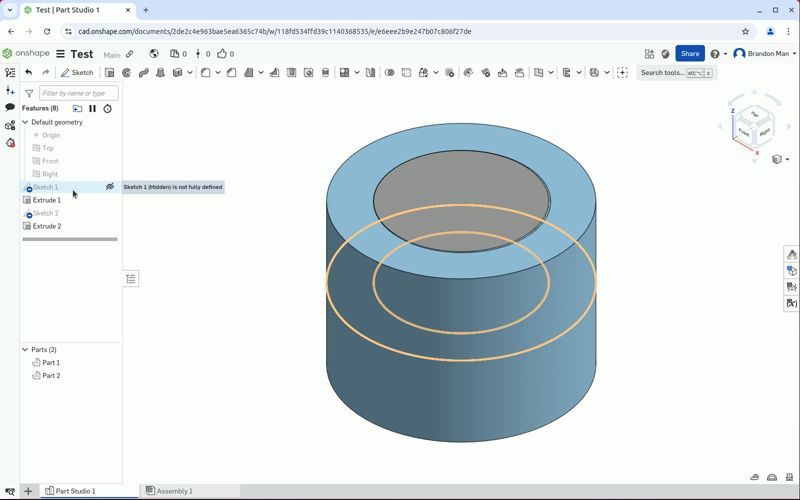
click(73, 189)